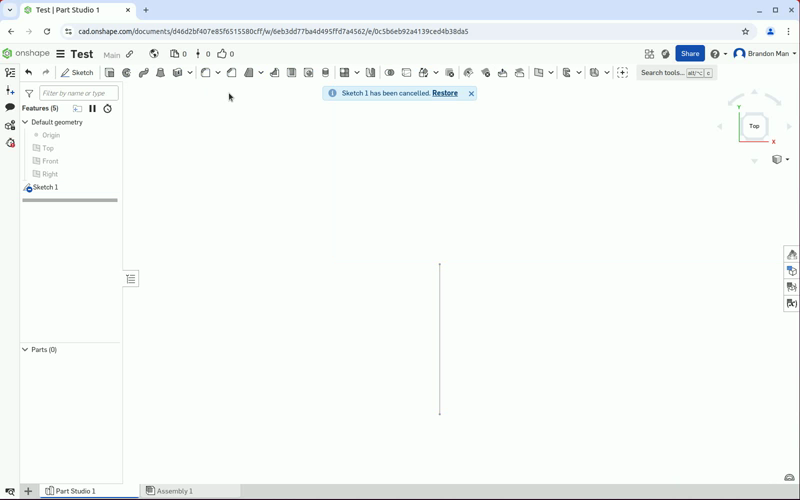
key(shift+h)
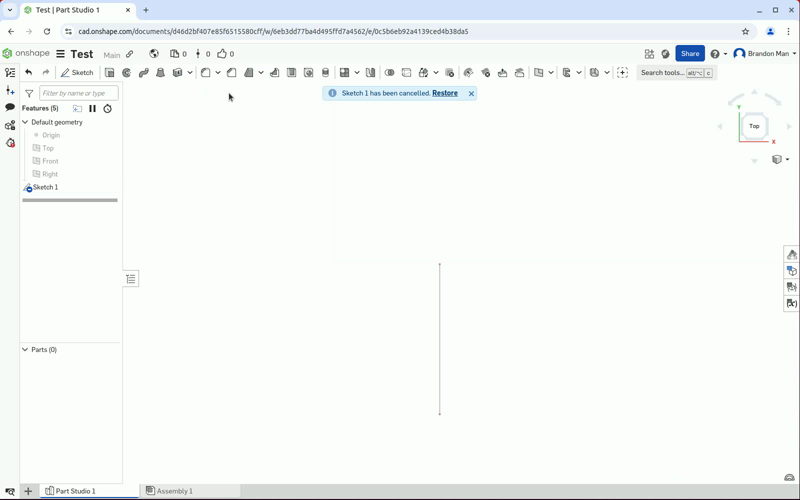
key(shift+s)
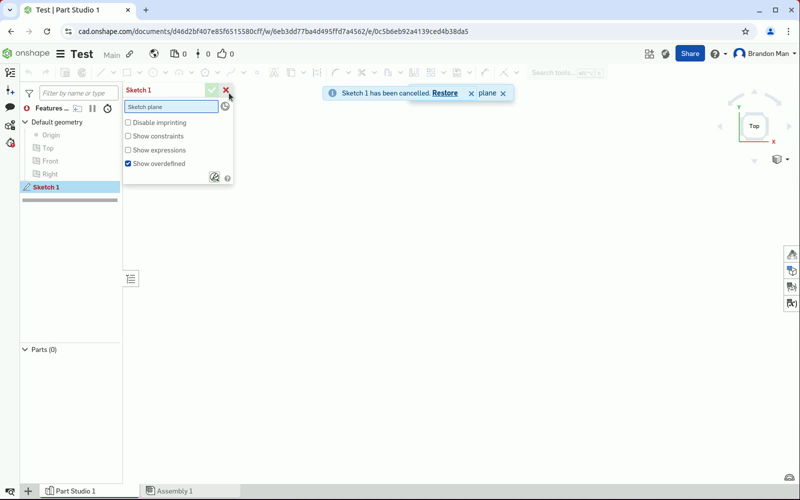
mouse_move(73, 150)
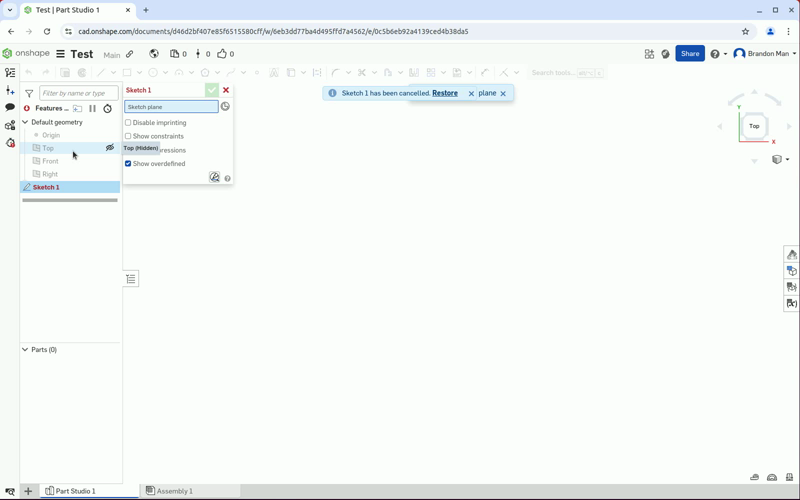
click(73, 150)
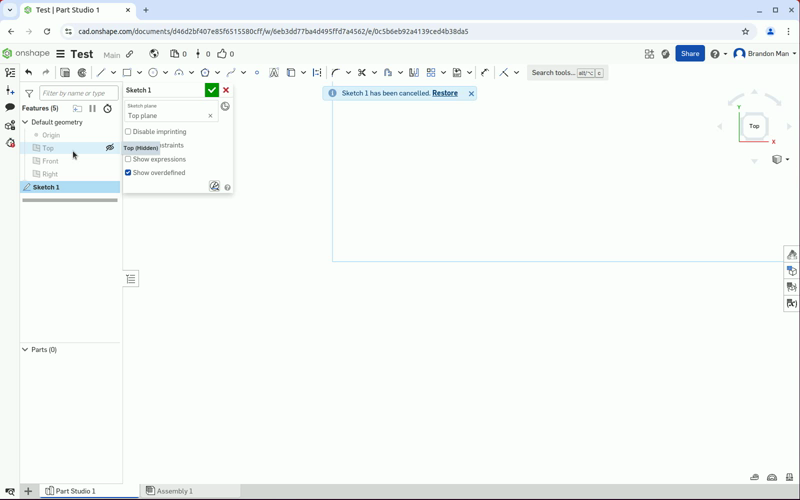
mouse_move(73, 352)
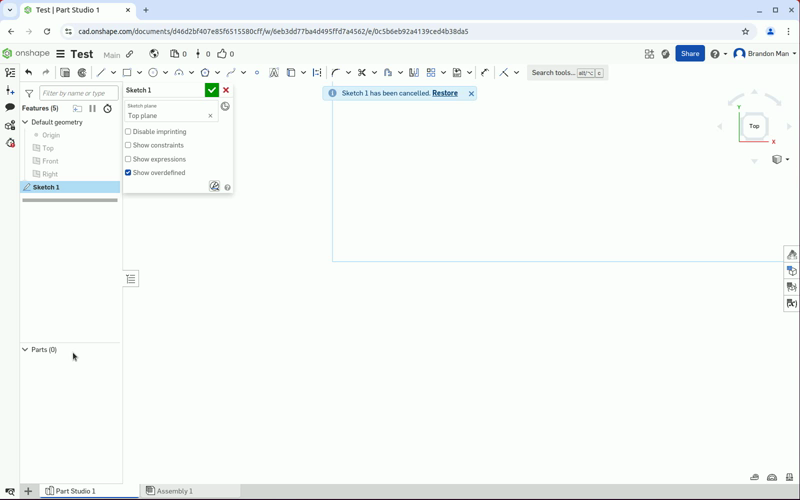
key(y)
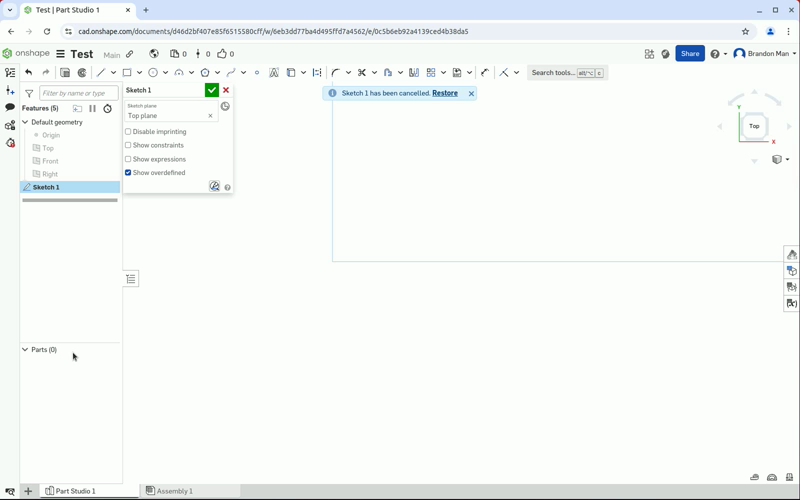
key(c)
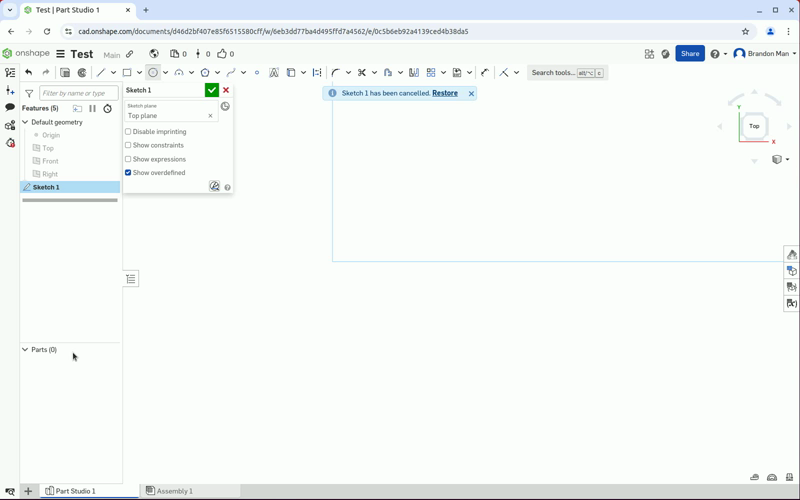
key_down(shift)
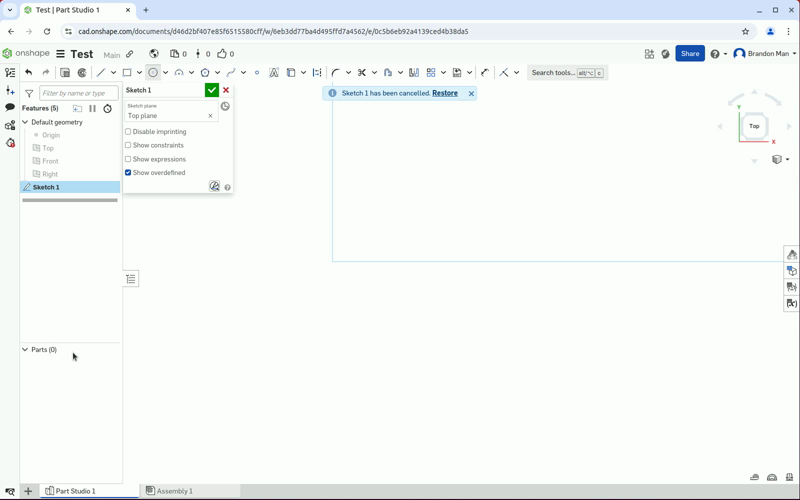
mouse_move(461, 282)
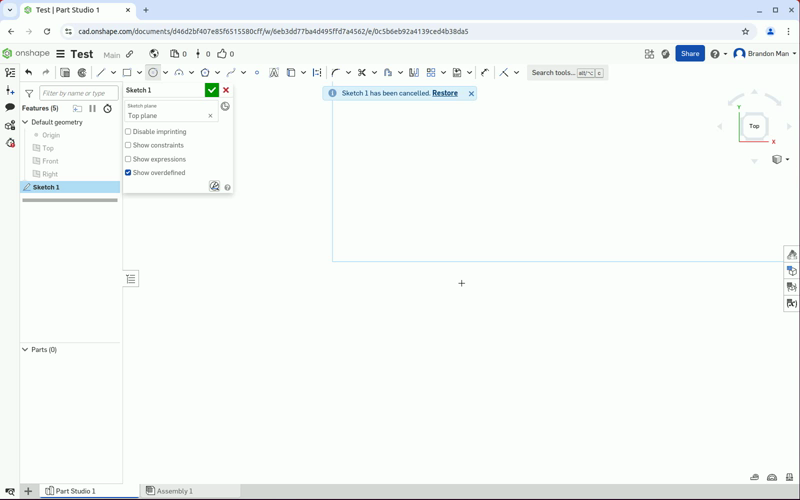
click(461, 282)
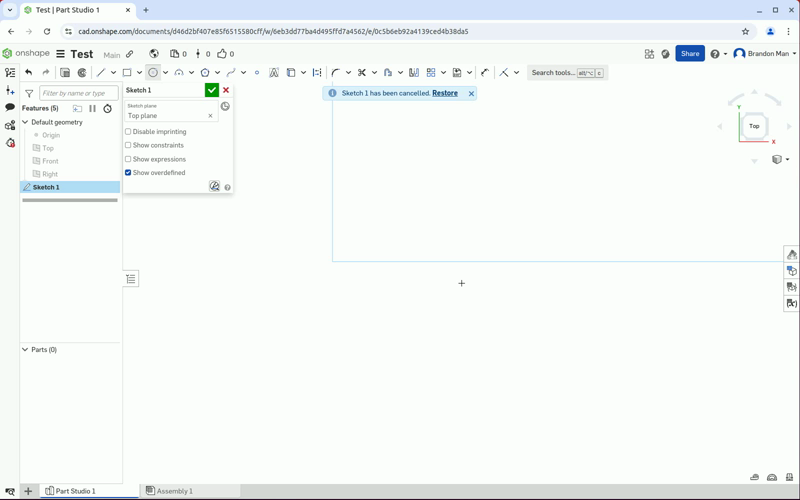
key_up(shift)
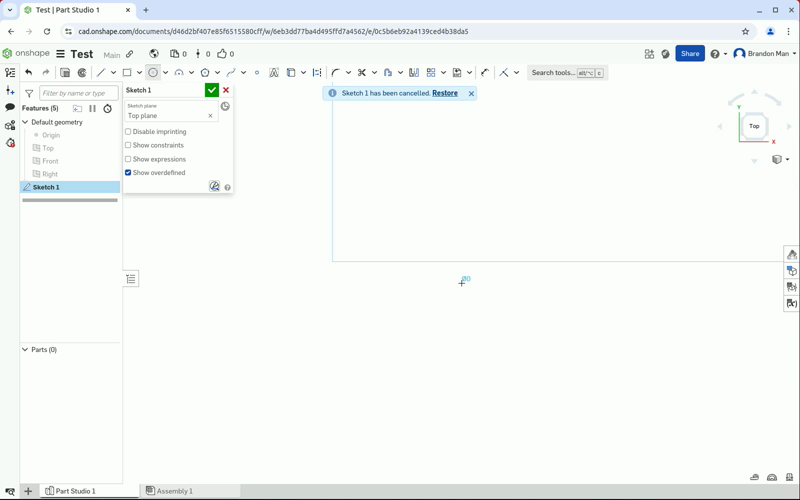
mouse_move(492, 282)
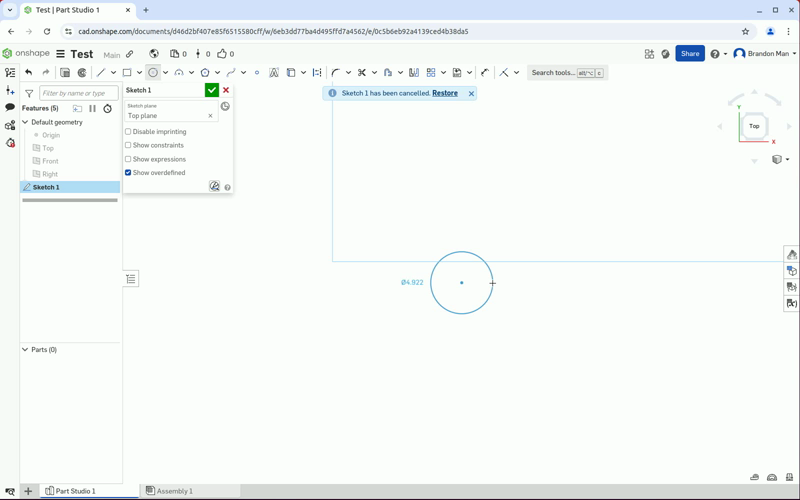
click(492, 282)
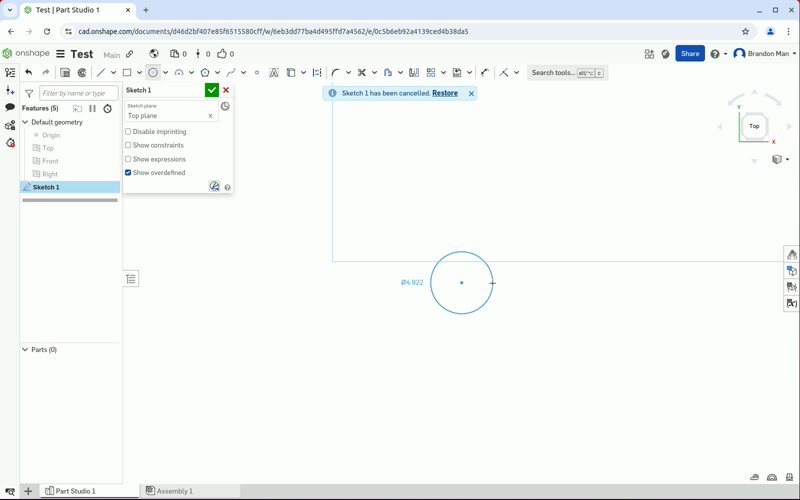
key(esc)
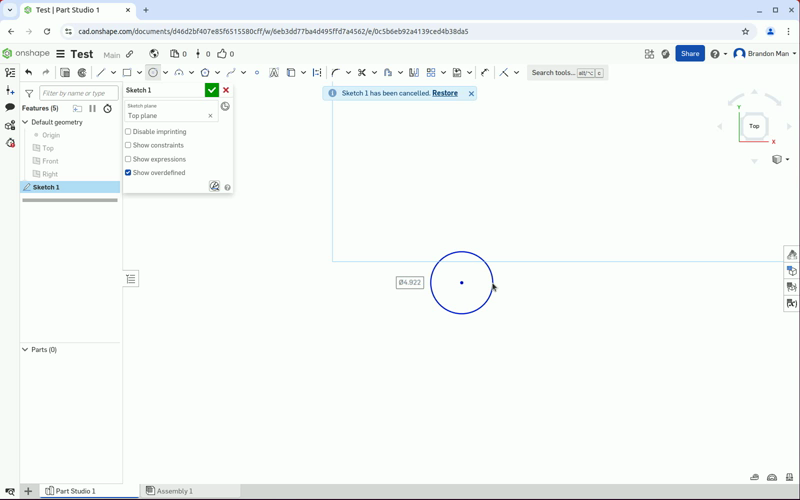
mouse_move(473, 298)
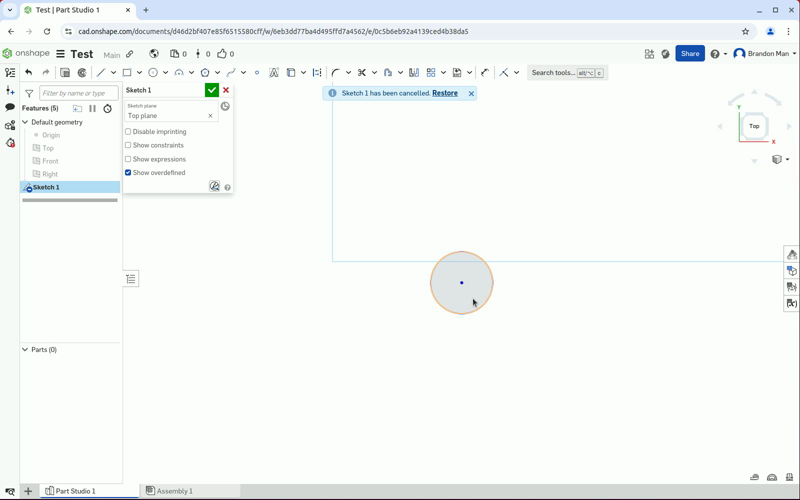
click(473, 298)
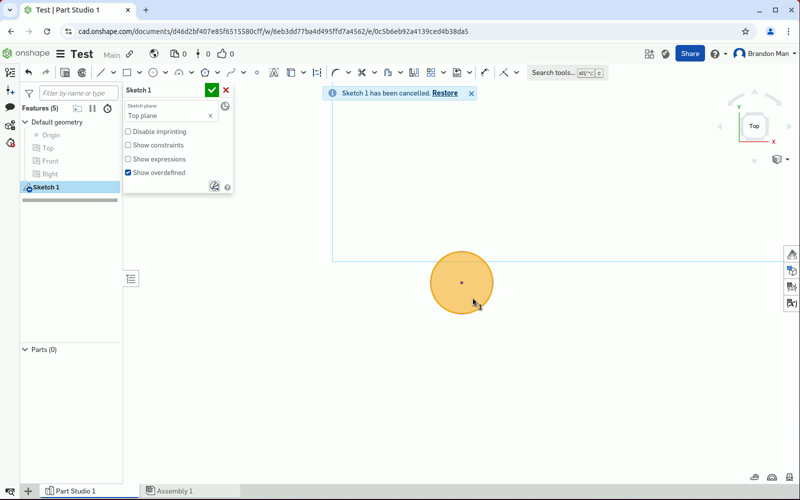
mouse_move(73, 352)
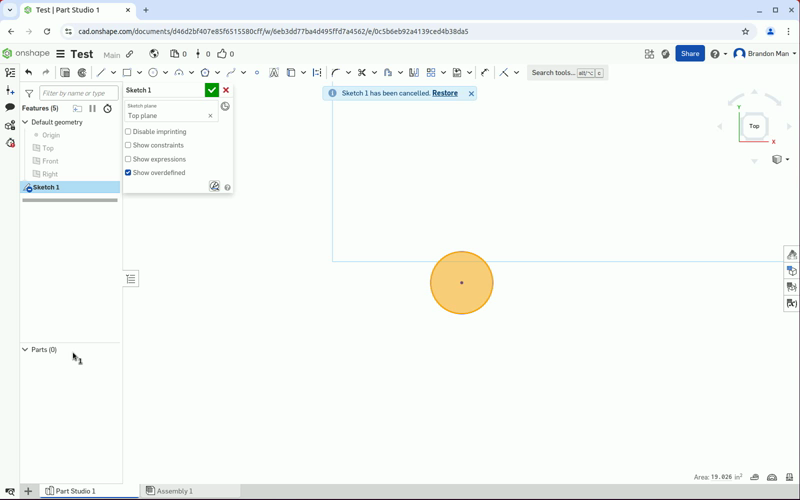
key(shift+y)
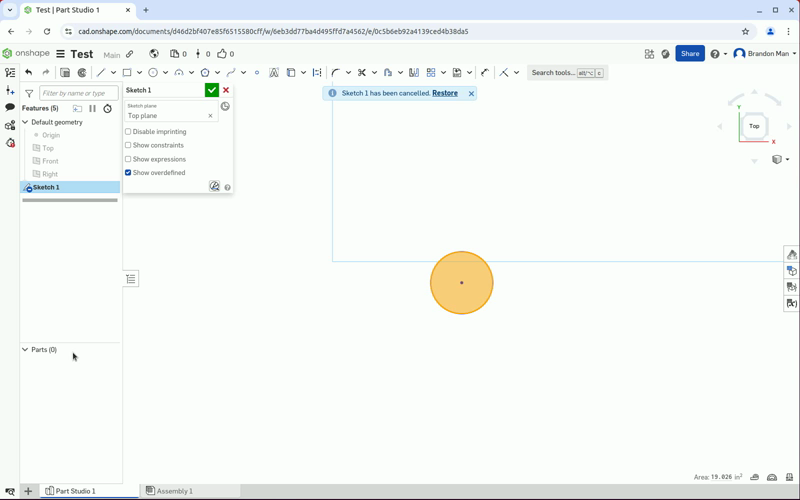
key(shift+e)
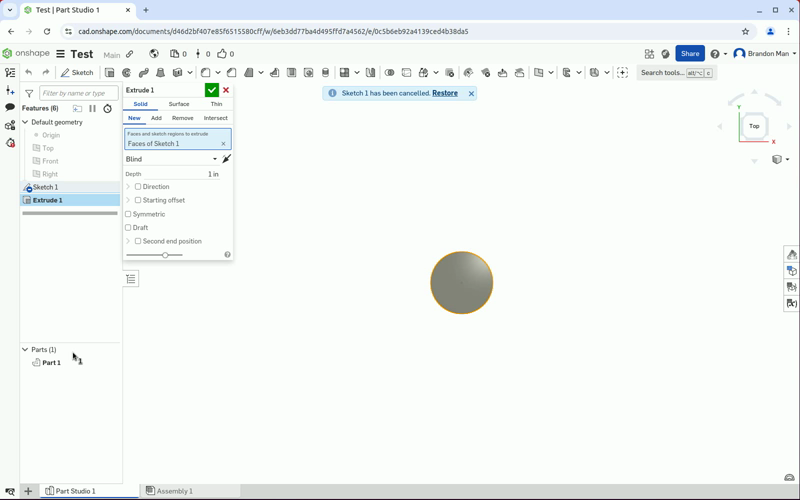
mouse_move(143, 106)
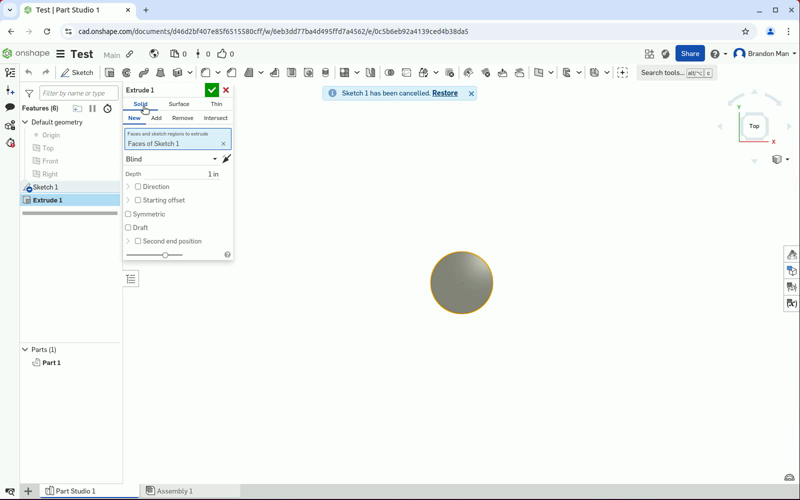
click(143, 106)
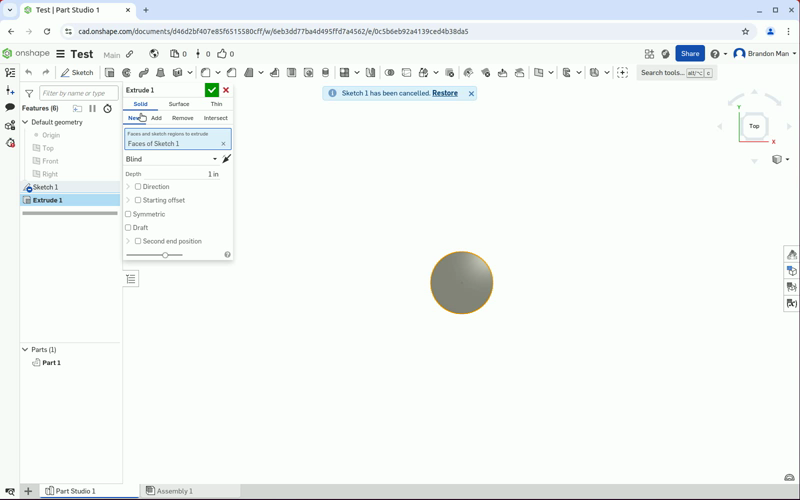
mouse_move(137, 120)
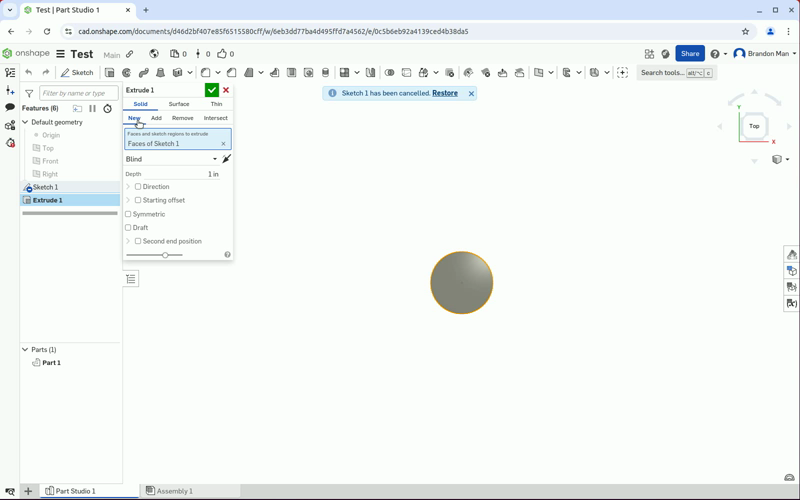
click(137, 120)
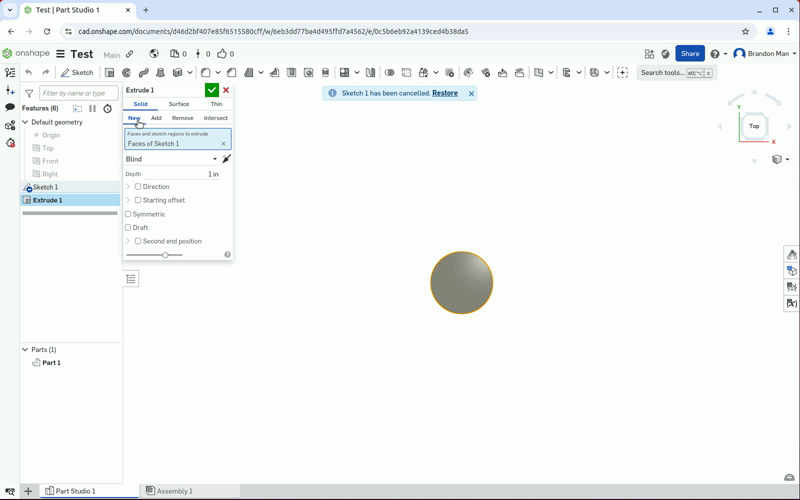
key(tab, 4)
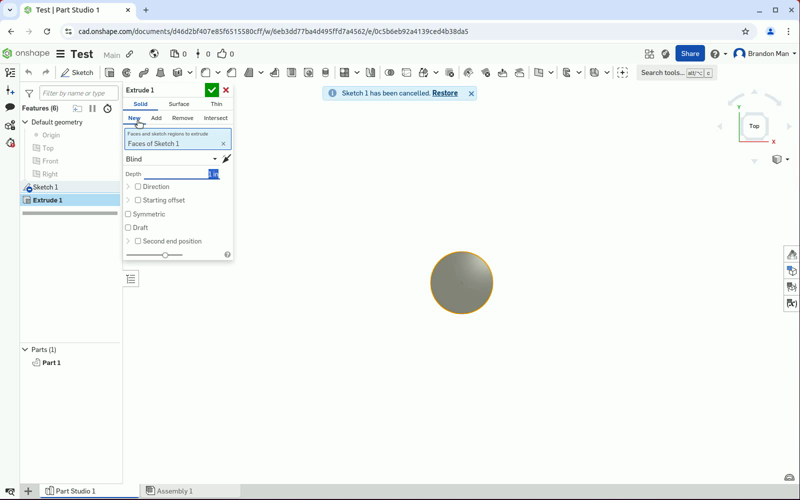
text(1.582)
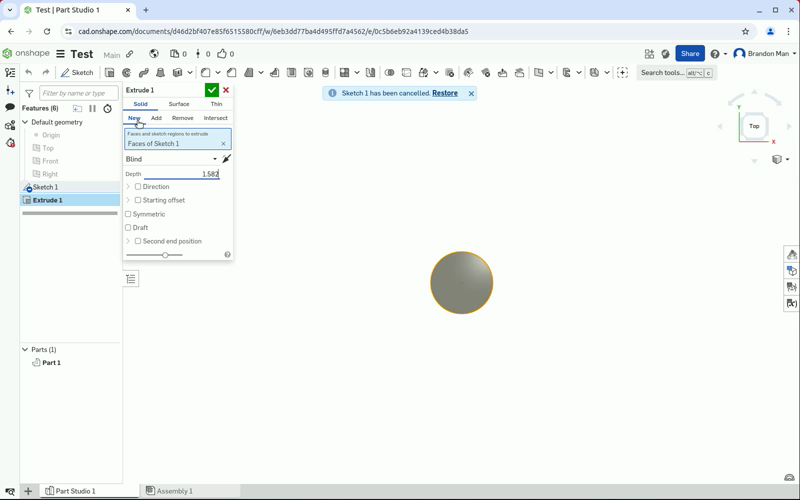
key(enter)
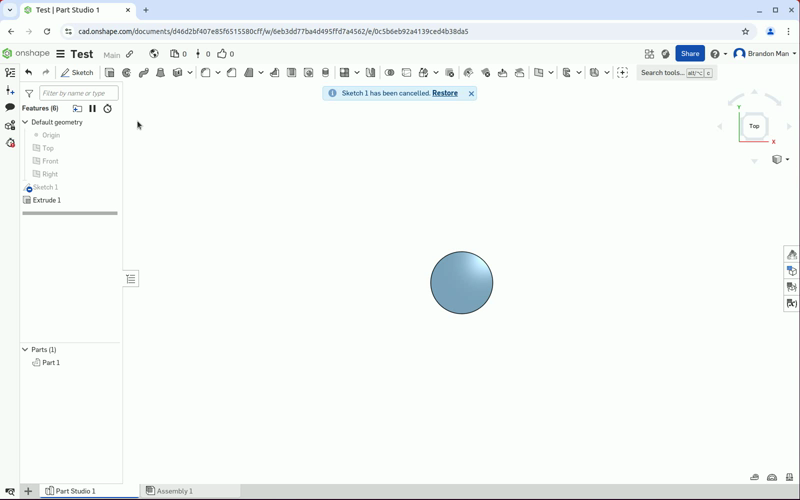
key(shift+h)
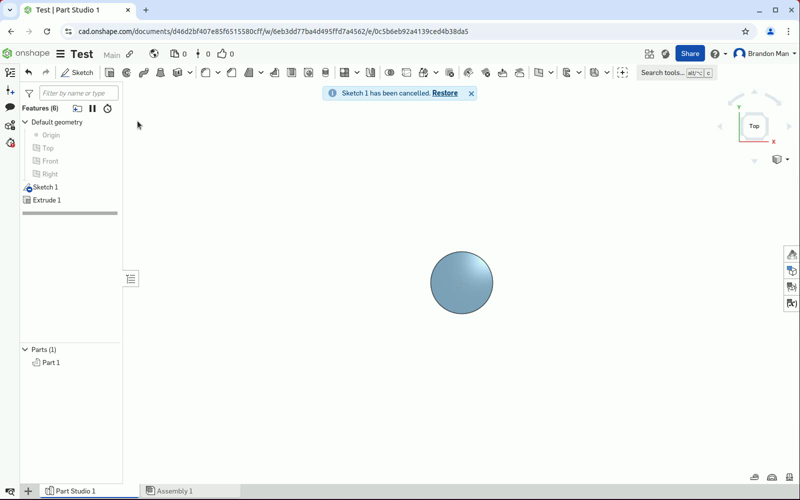
key(shift+h)
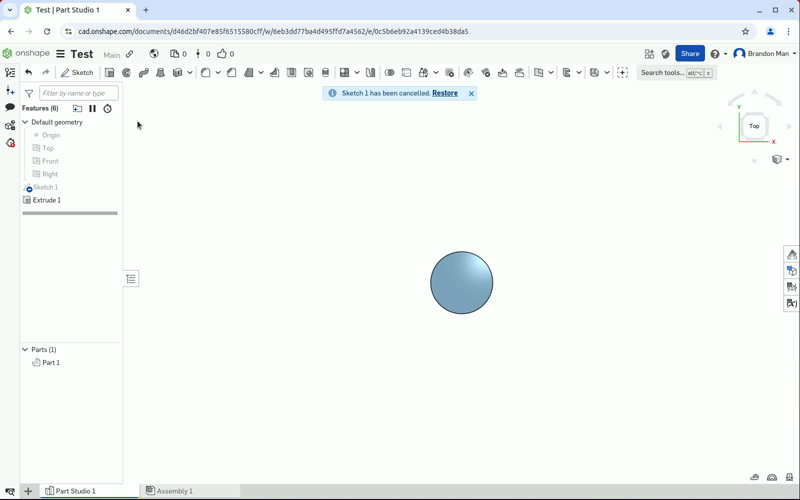
mouse_move(73, 189)
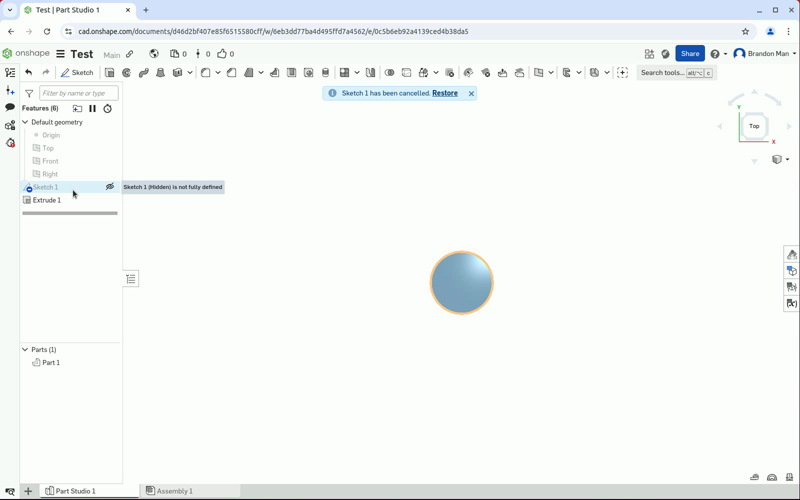
click(73, 189)
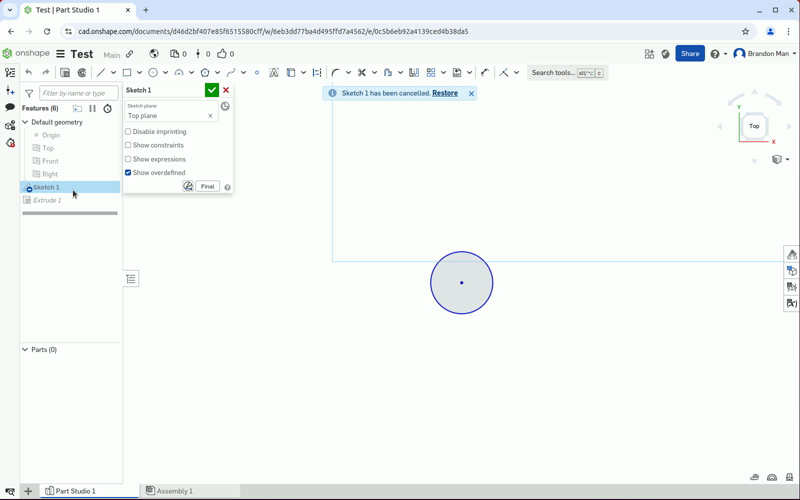
mouse_move(229, 92)
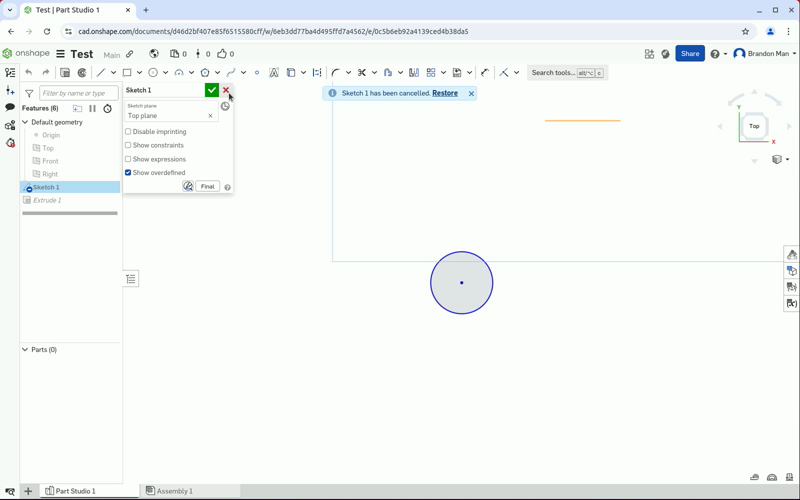
click(229, 92)
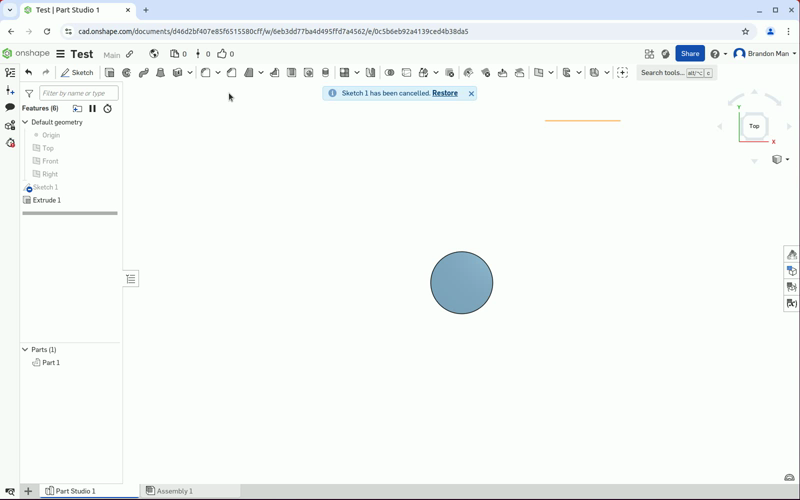
mouse_move(541, 75)
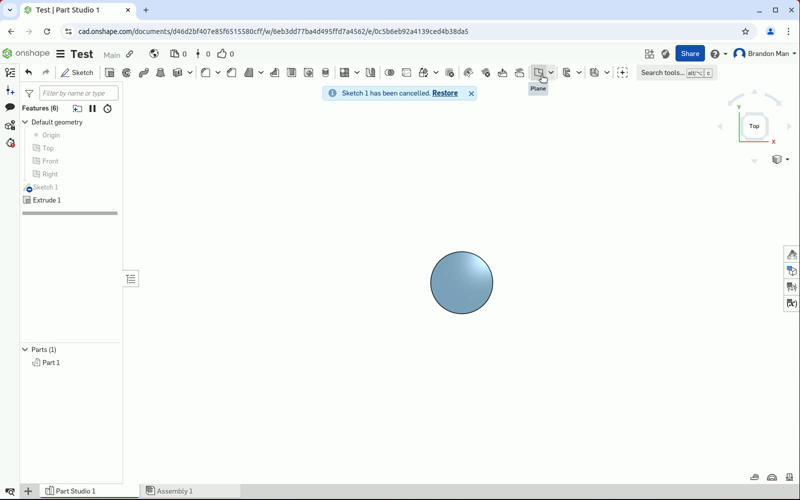
click(541, 75)
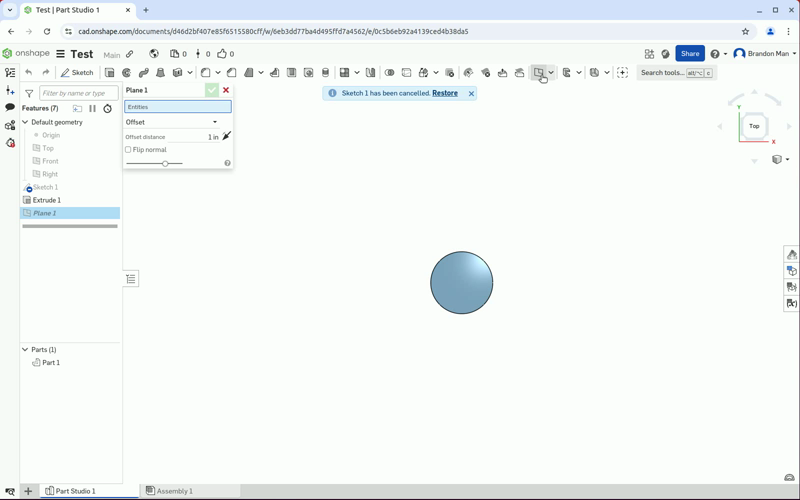
mouse_move(73, 150)
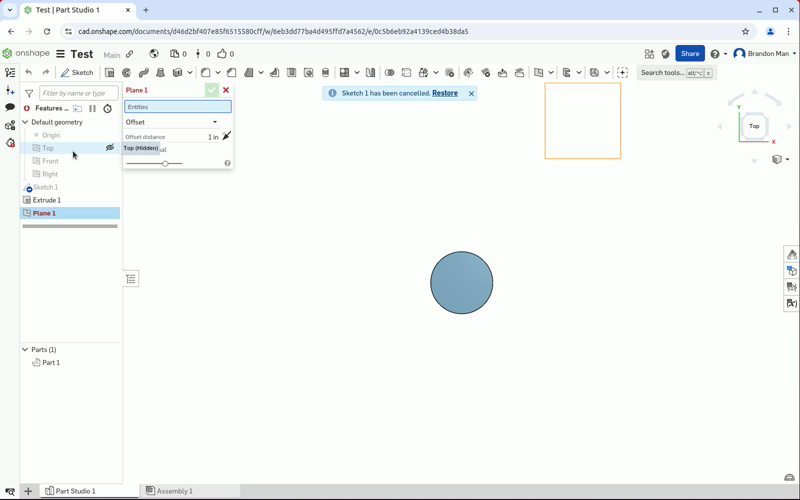
click(73, 150)
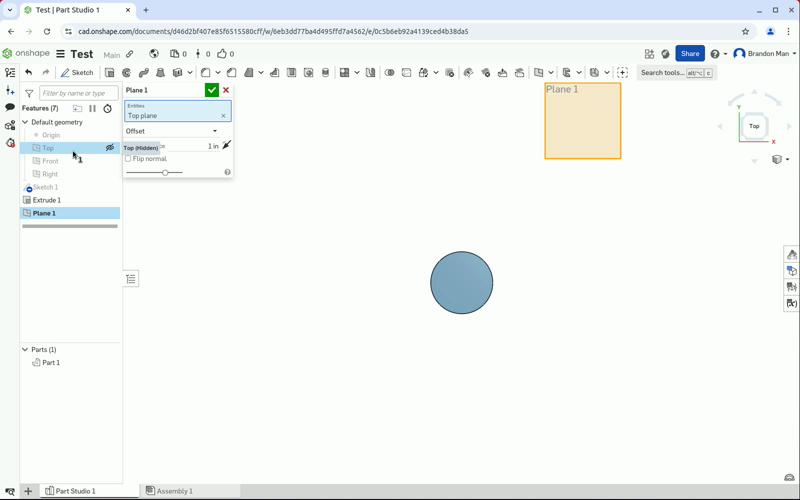
key(tab, 2)
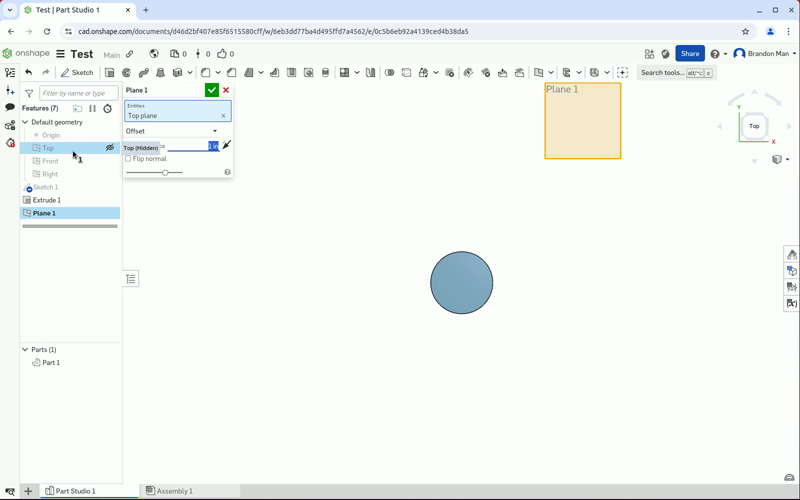
text(1.584)
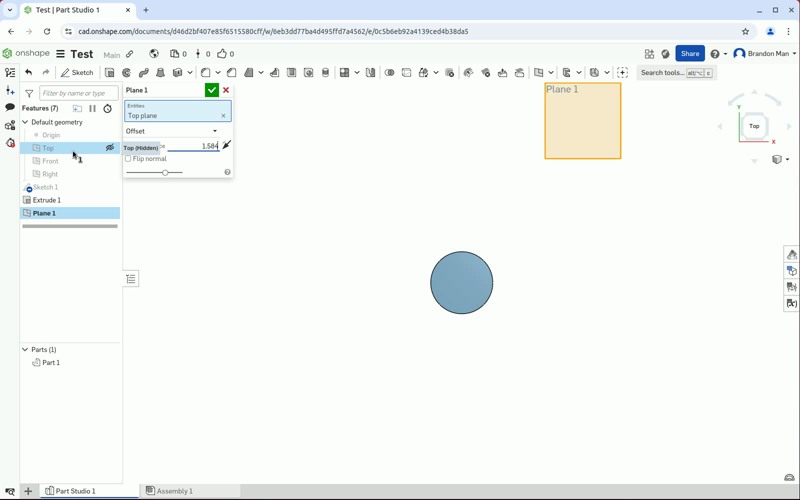
key(enter, 2)
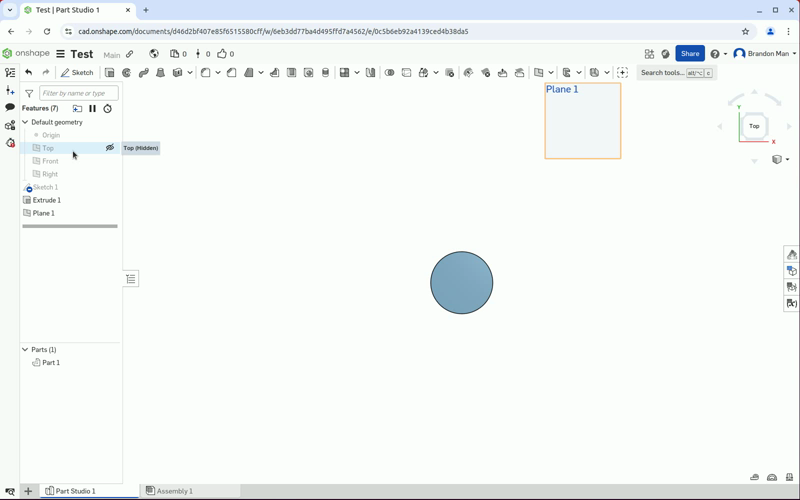
key(shift+s)
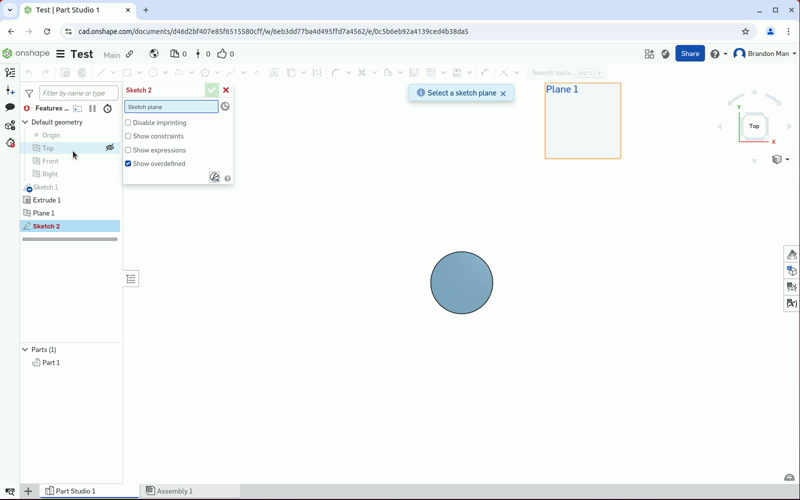
mouse_move(73, 215)
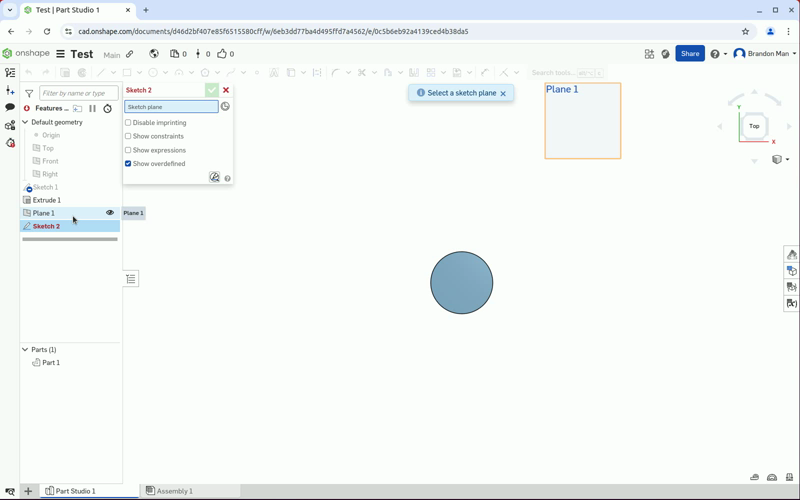
click(73, 215)
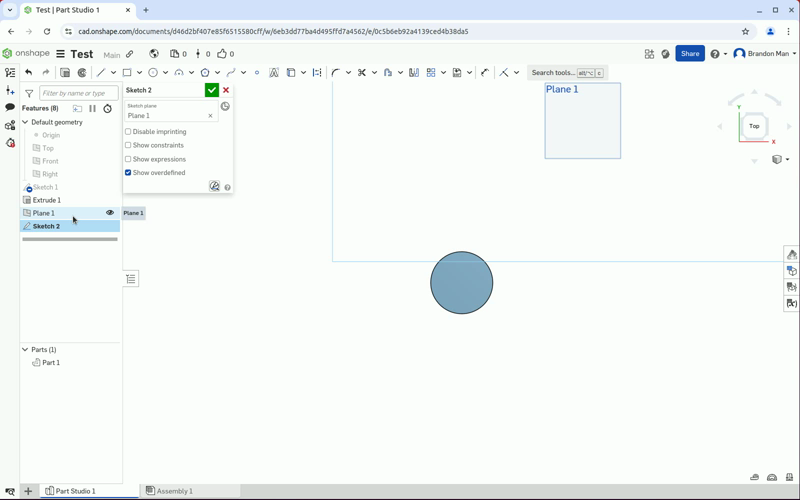
mouse_move(73, 352)
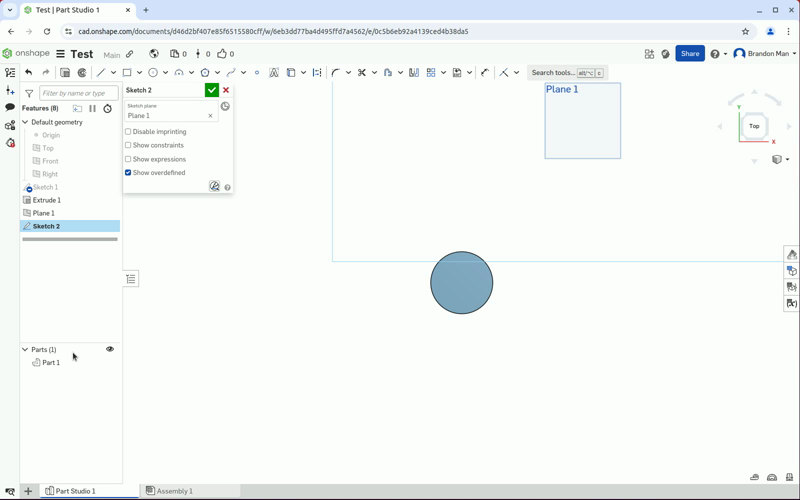
key(y)
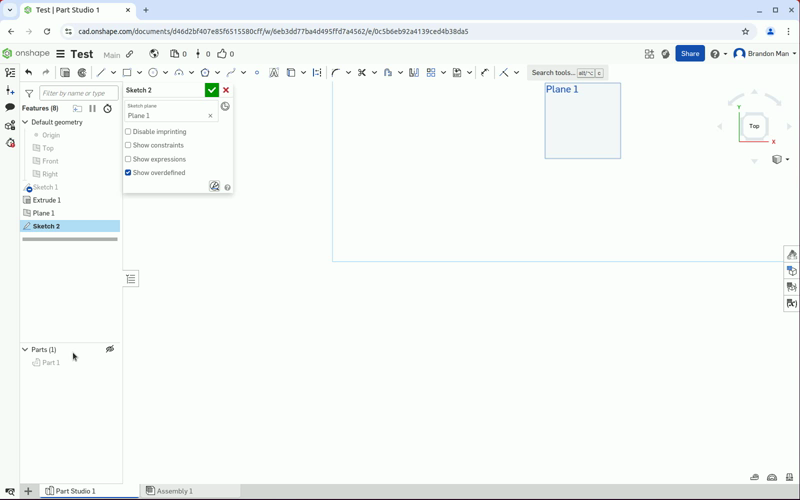
key(c)
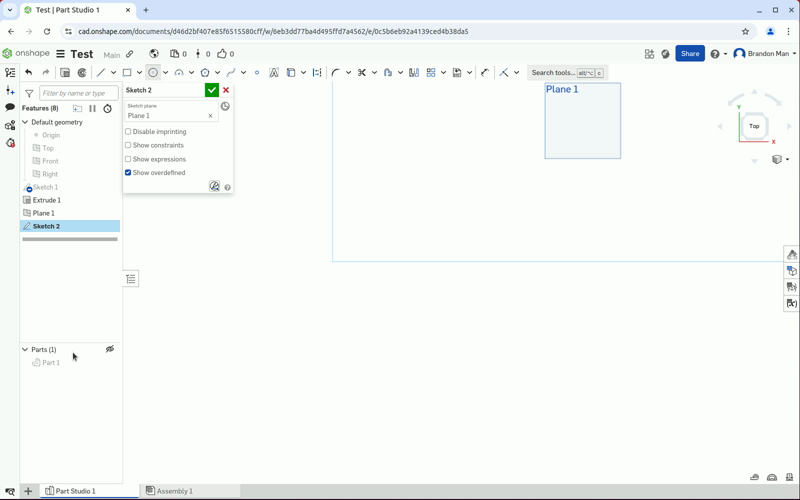
key_down(shift)
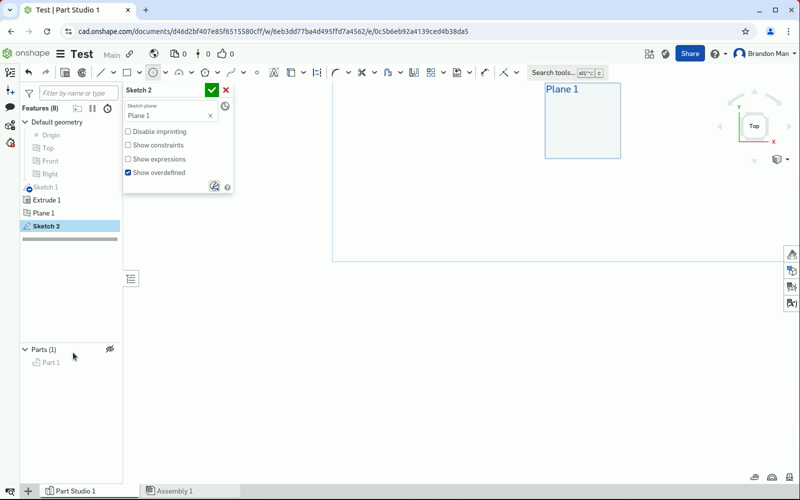
mouse_move(460, 282)
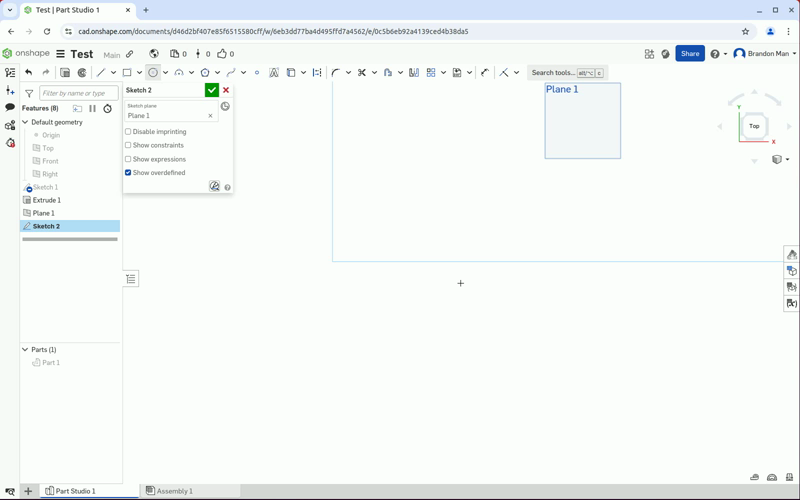
click(460, 282)
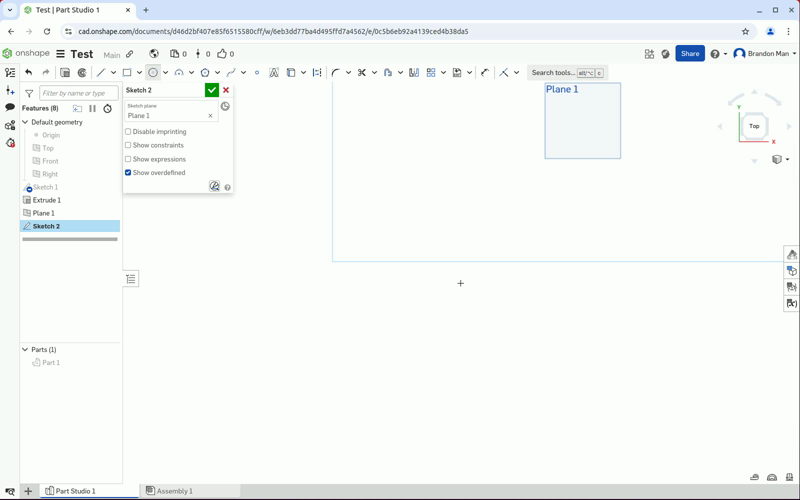
key_up(shift)
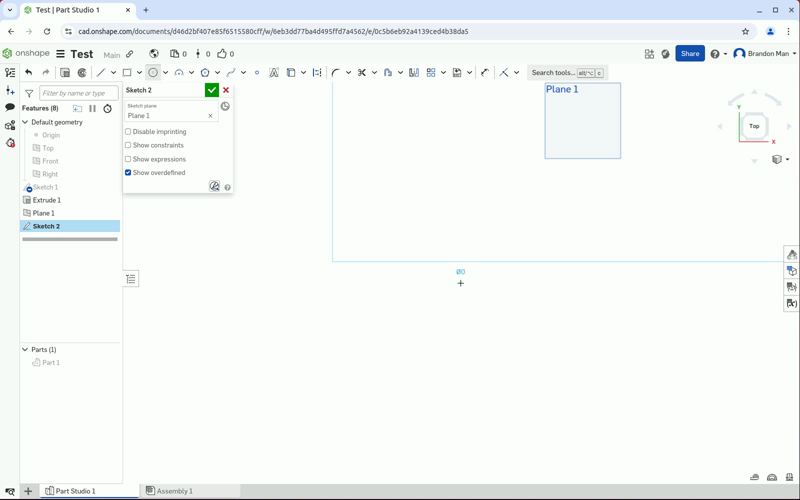
mouse_move(482, 282)
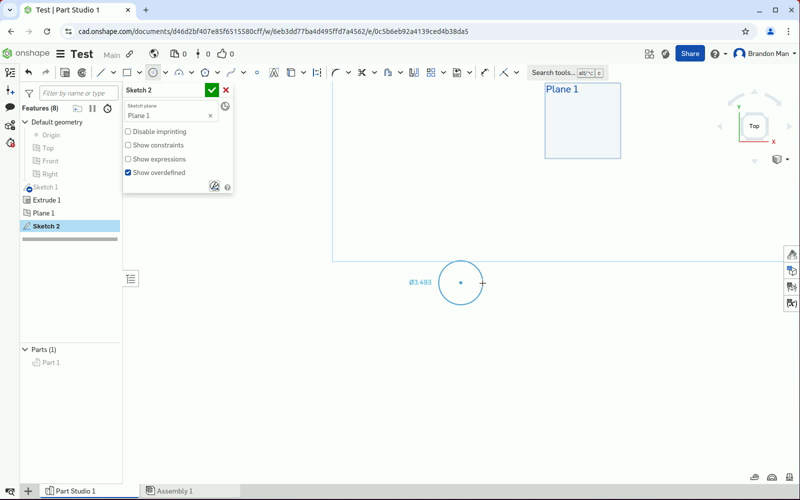
click(482, 282)
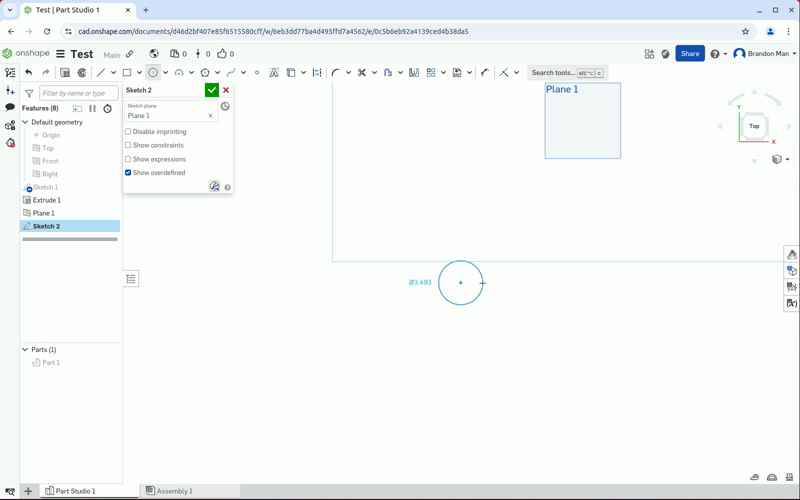
key(esc)
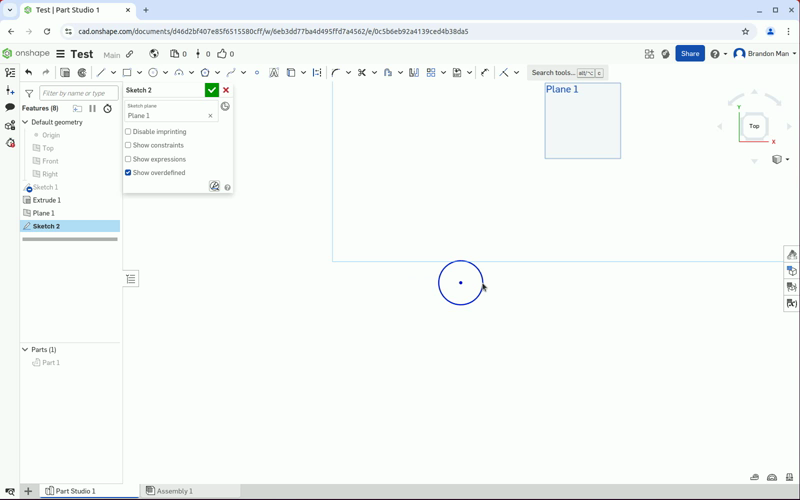
mouse_move(462, 293)
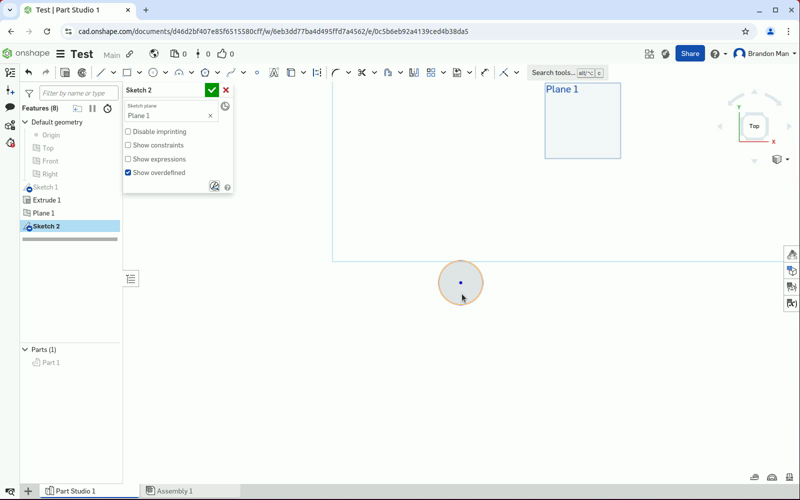
scroll(6)
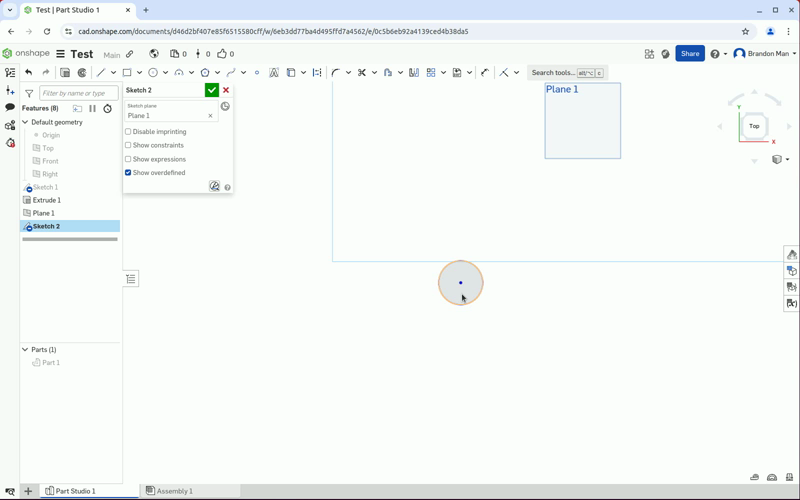
scroll(6)
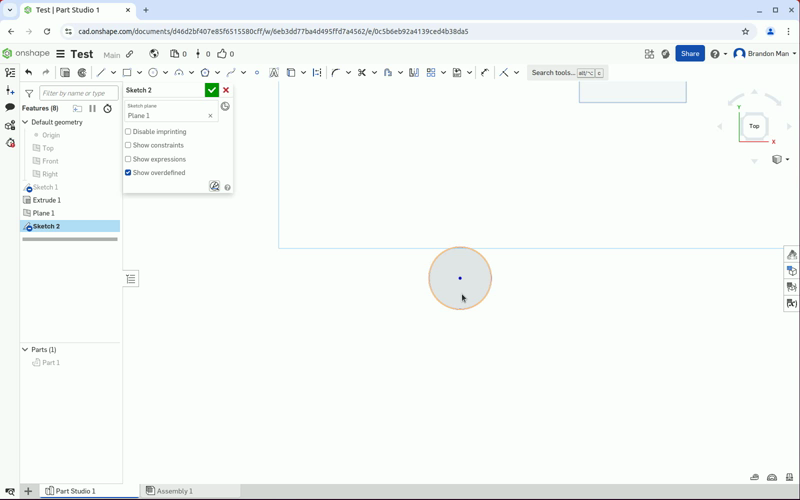
scroll(6)
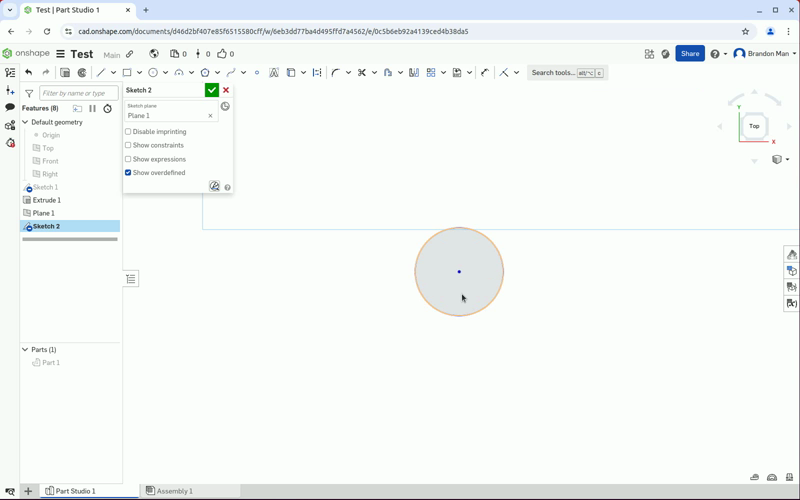
scroll(6)
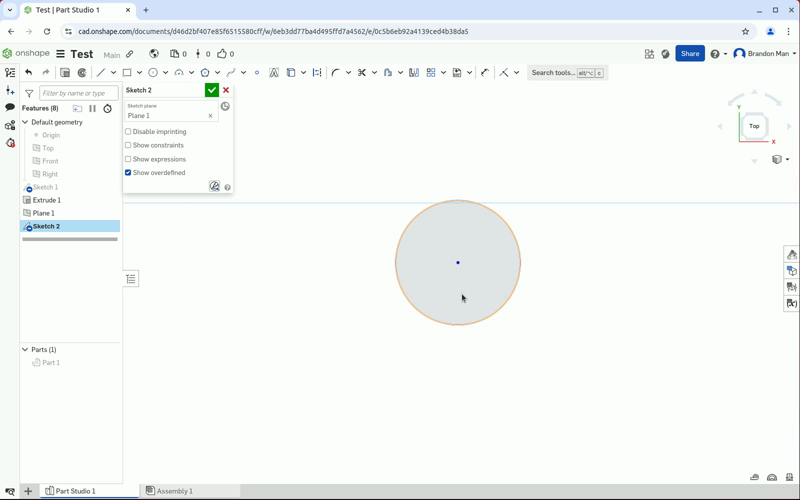
scroll(6)
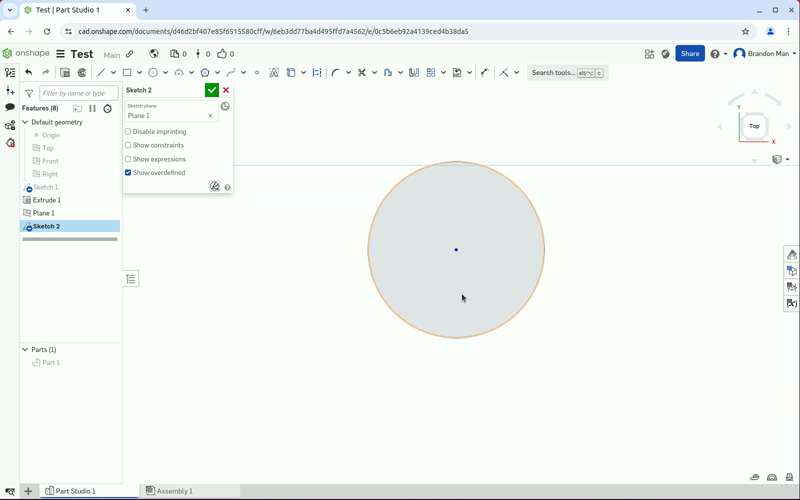
scroll(6)
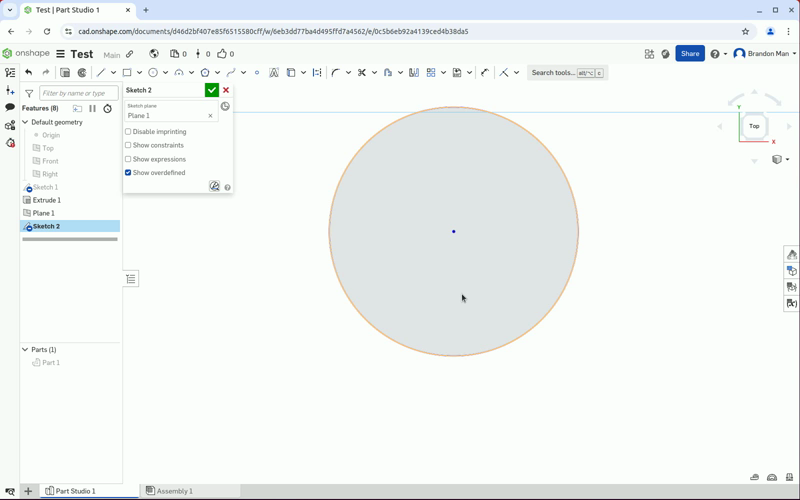
scroll(6)
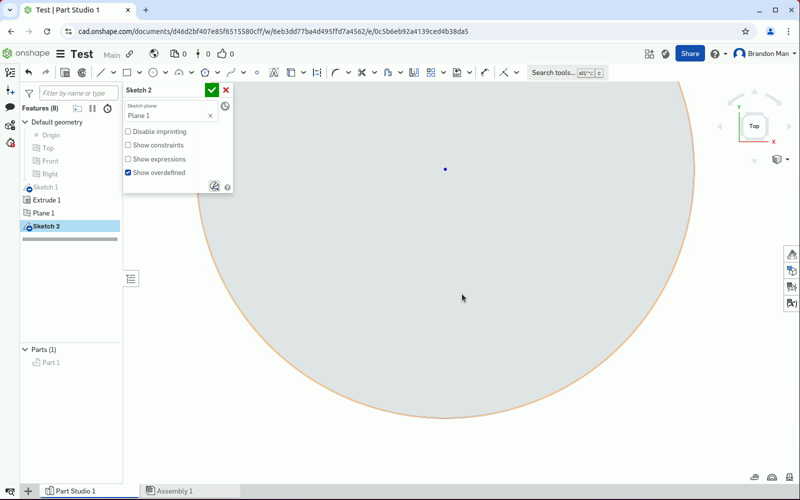
click(462, 293)
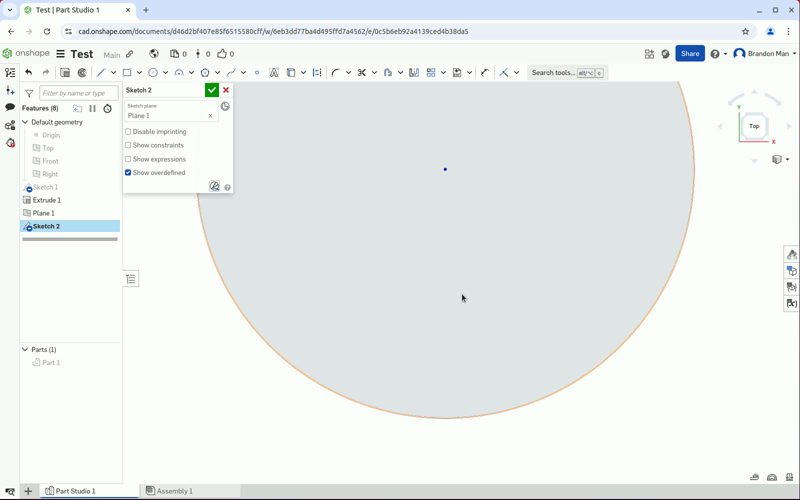
scroll(-6)
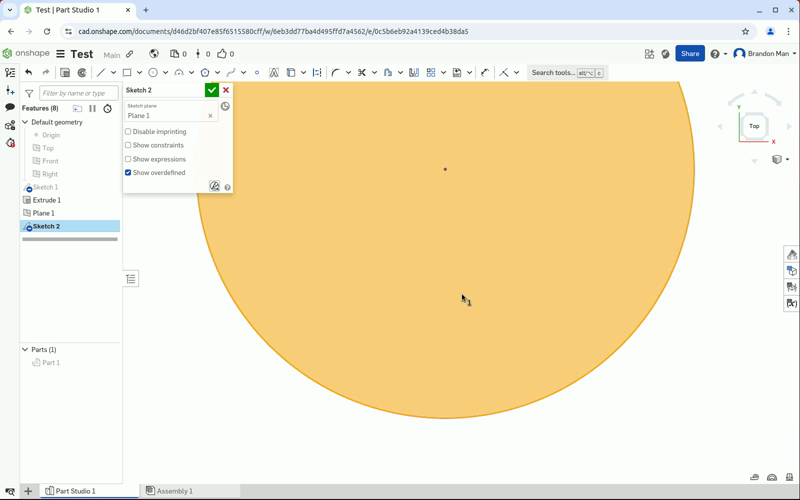
scroll(-6)
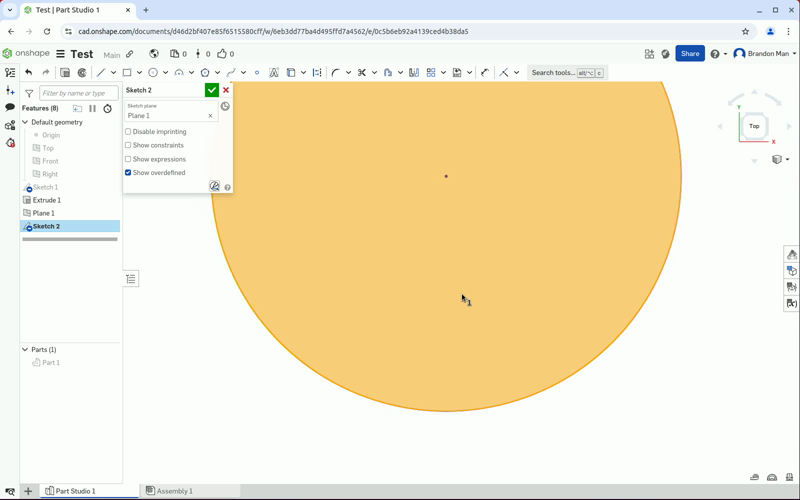
scroll(-6)
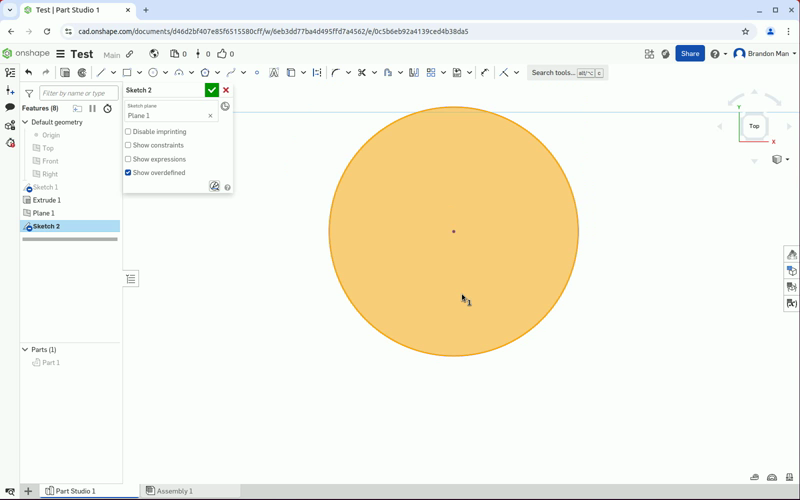
scroll(-6)
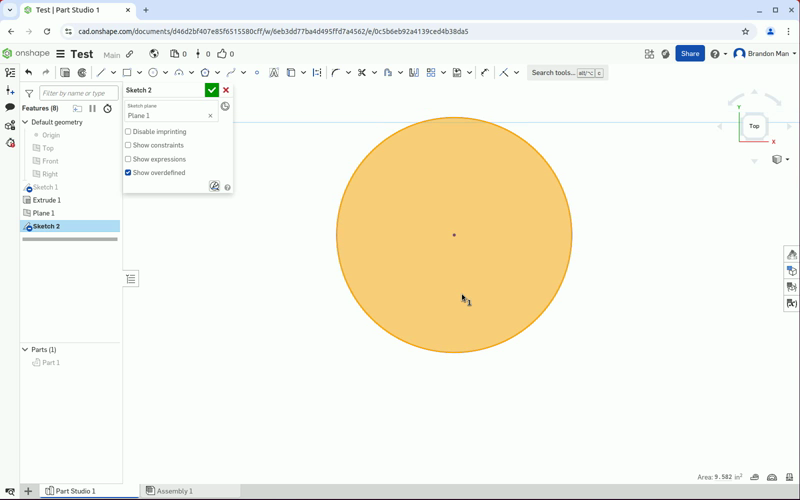
scroll(-6)
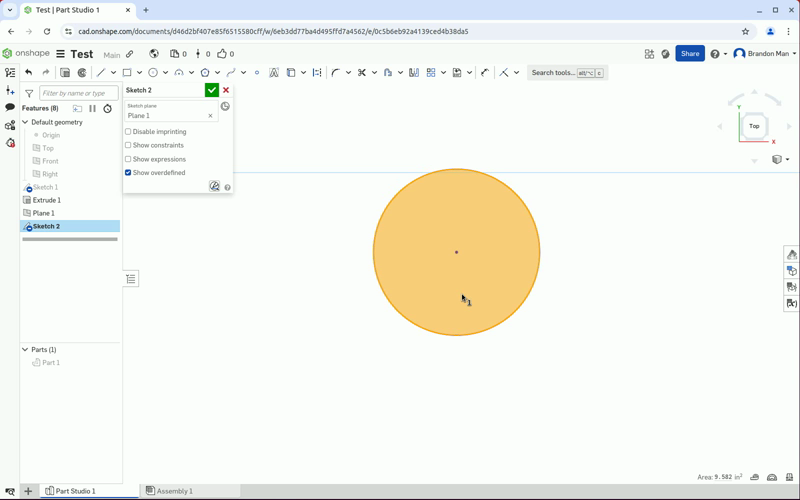
scroll(-6)
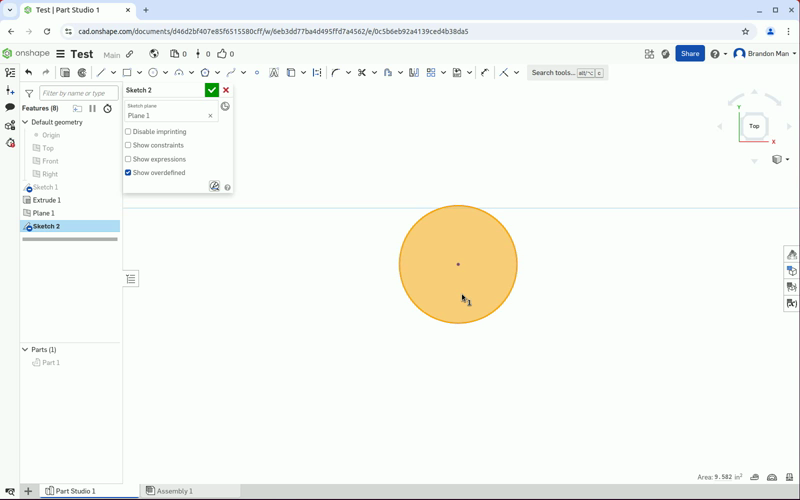
scroll(-6)
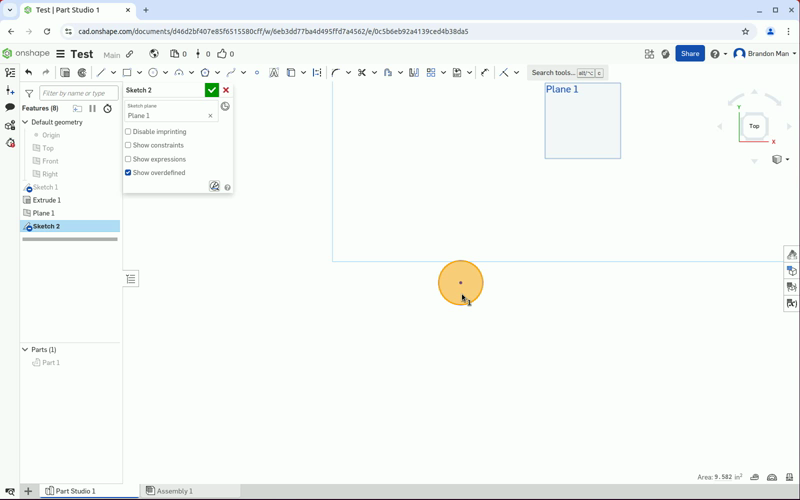
mouse_move(73, 352)
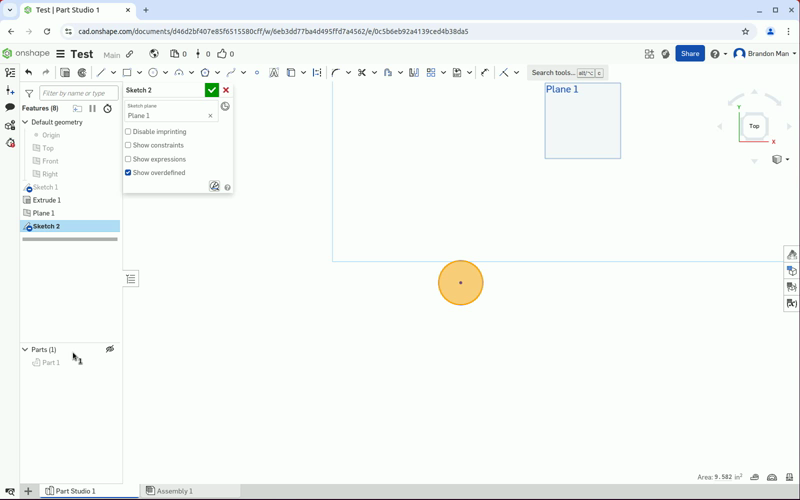
key(shift+y)
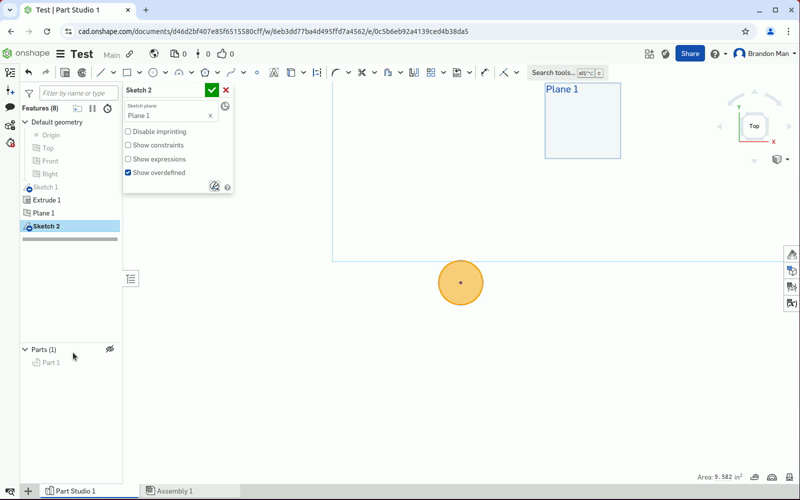
key(shift+e)
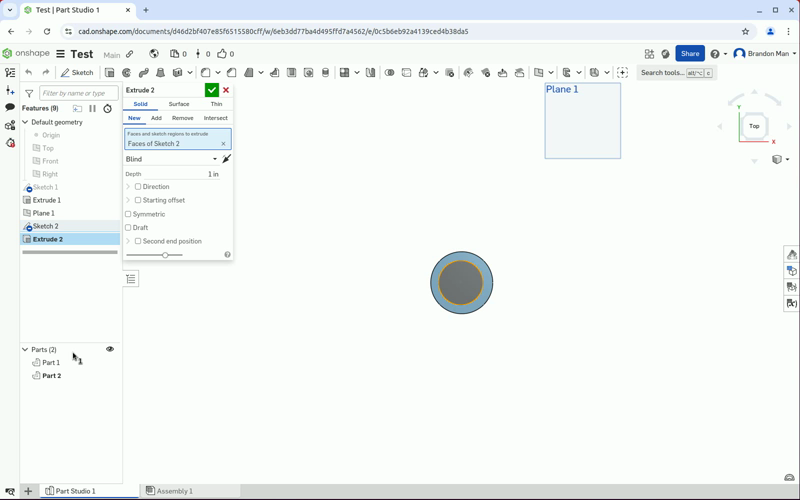
mouse_move(143, 106)
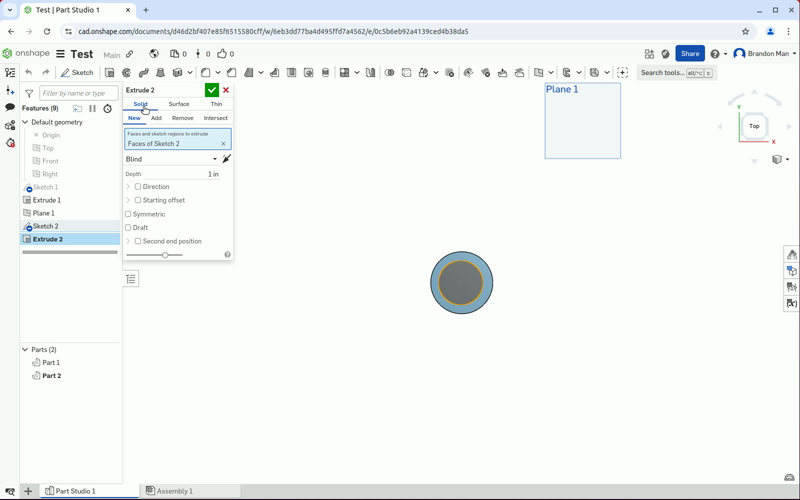
click(143, 106)
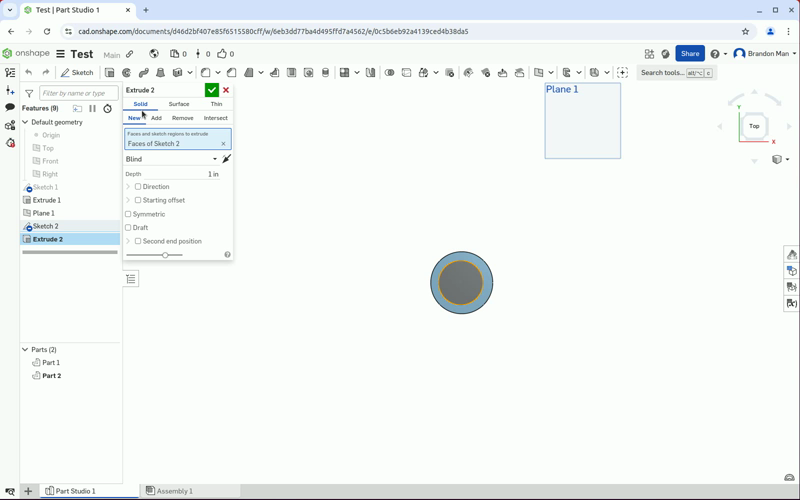
mouse_move(137, 120)
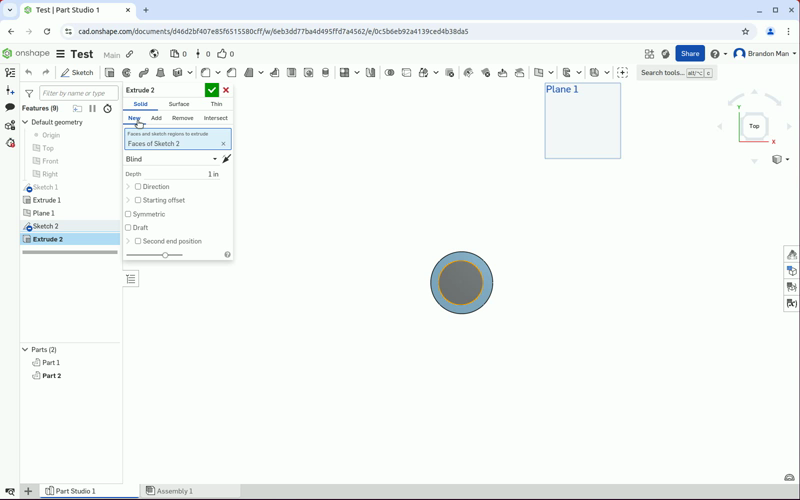
click(137, 120)
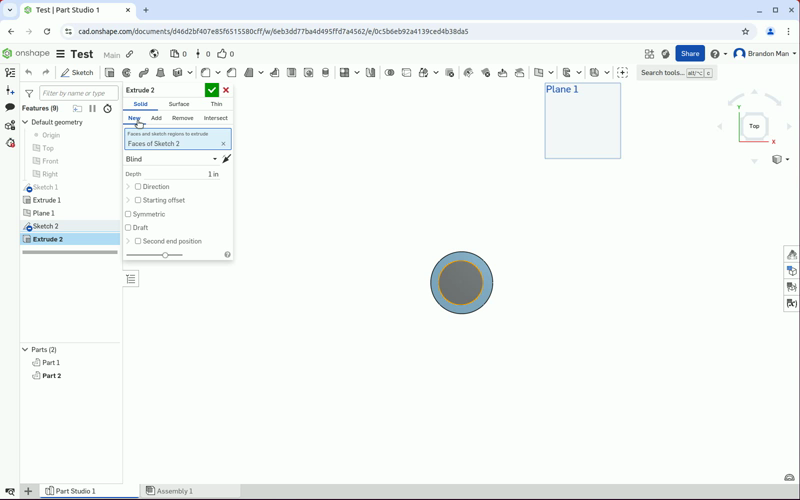
key(tab, 4)
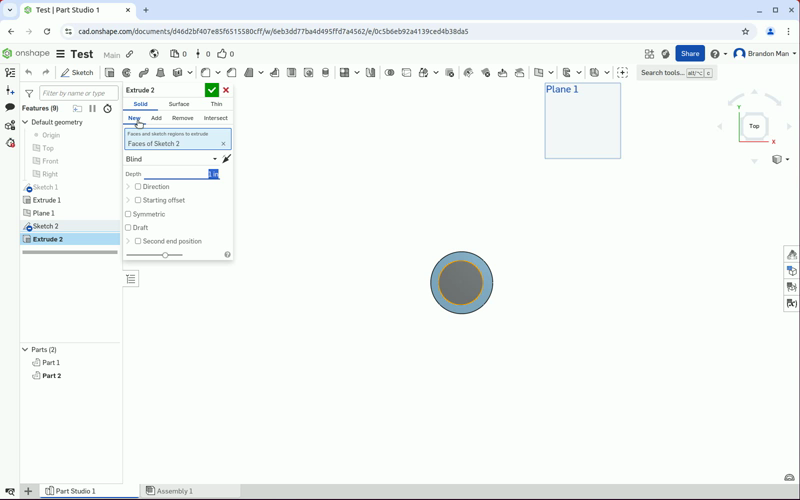
text(2.698)
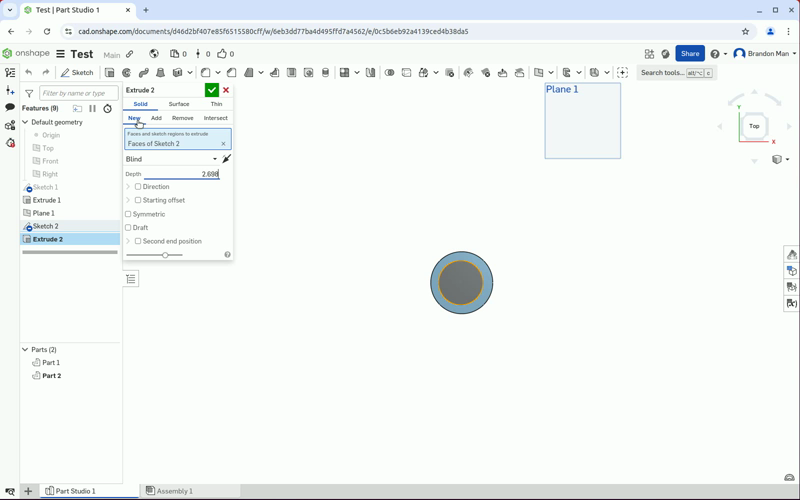
key(enter)
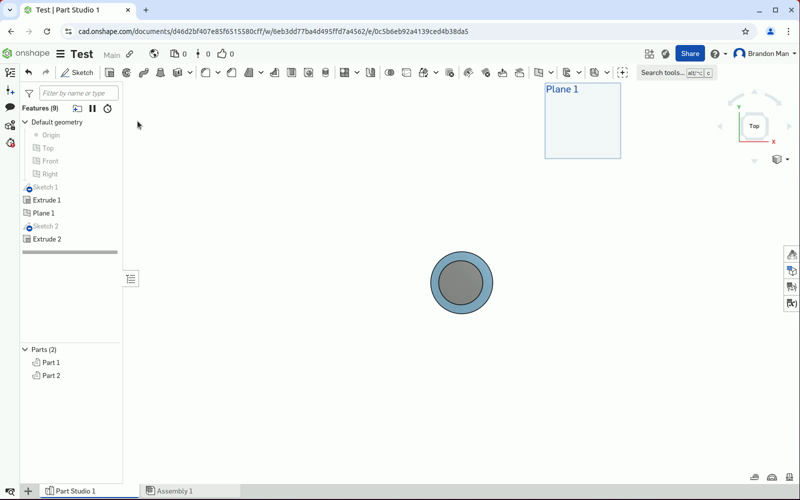
key(shift+h)
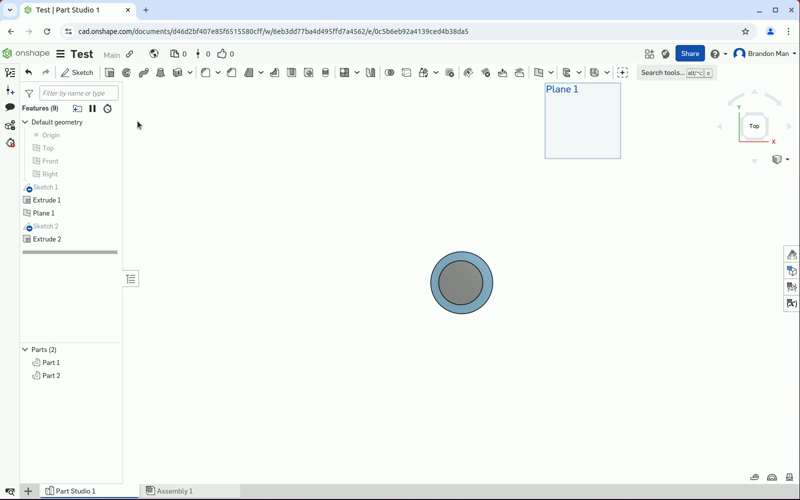
key(shift+h)
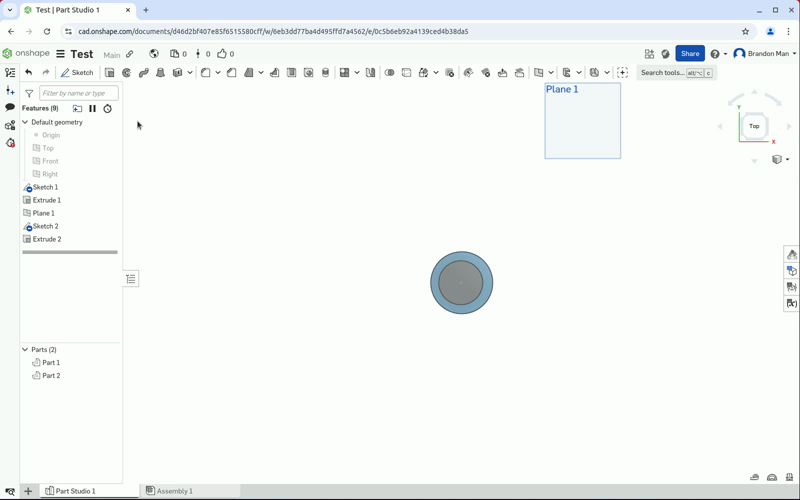
key(shift+7)
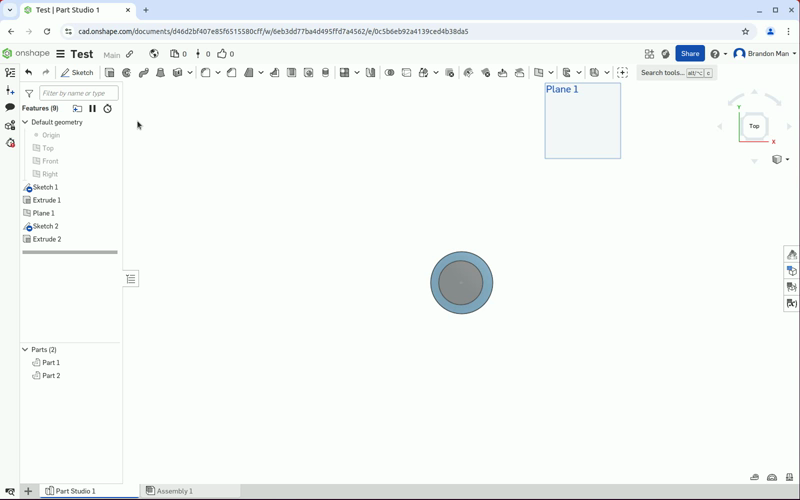
key(up, 3)
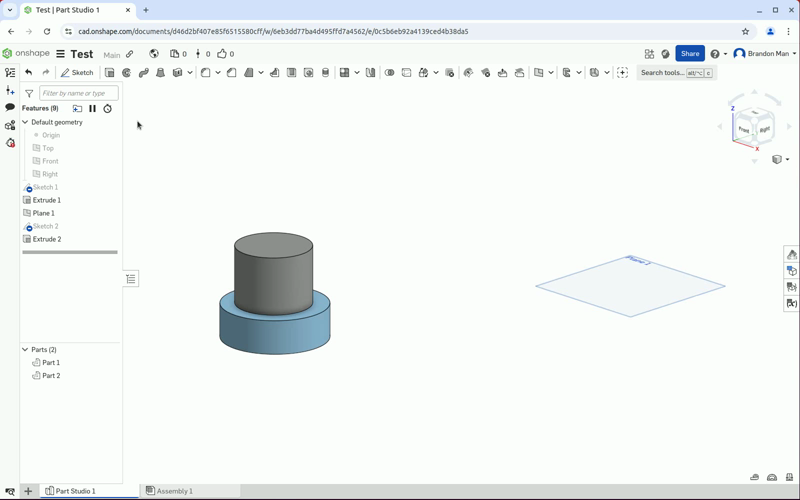
key(left, 3)
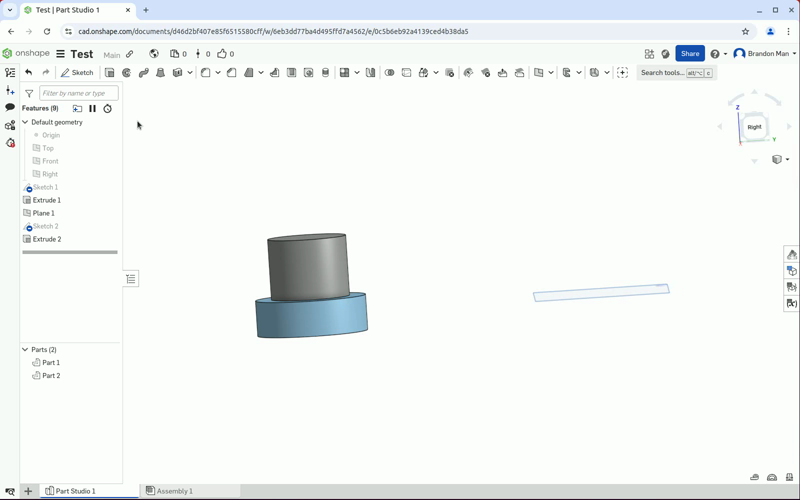
key(right, 3)
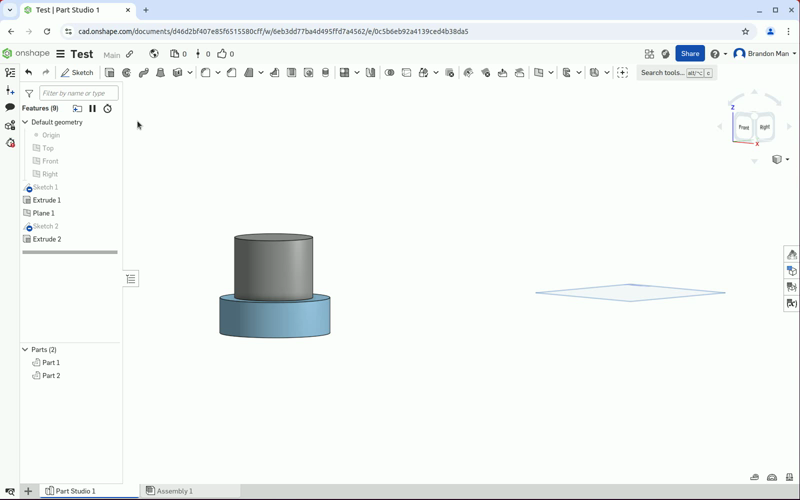
key(down, 3)
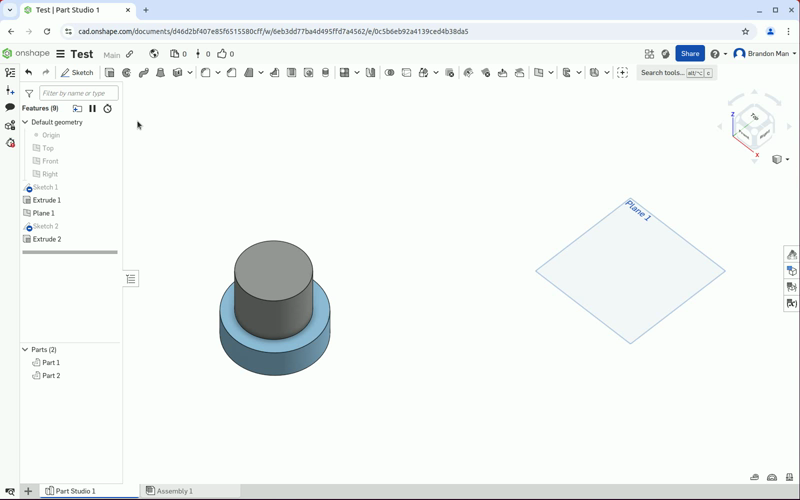
mouse_move(73, 189)
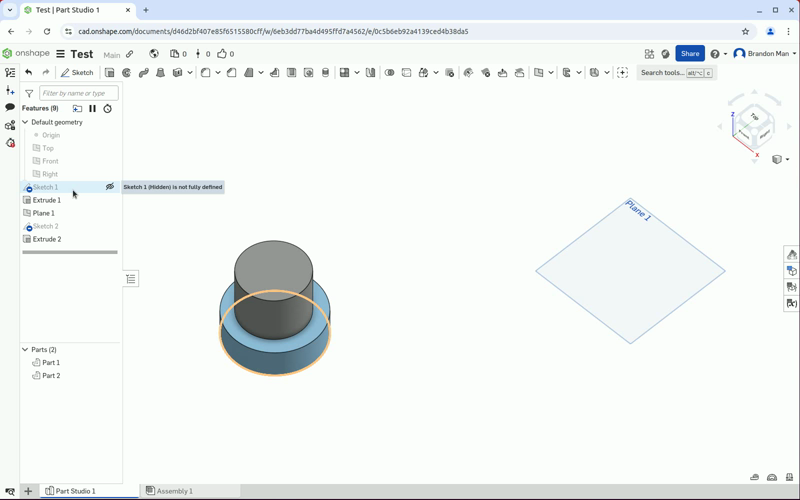
click(73, 189)